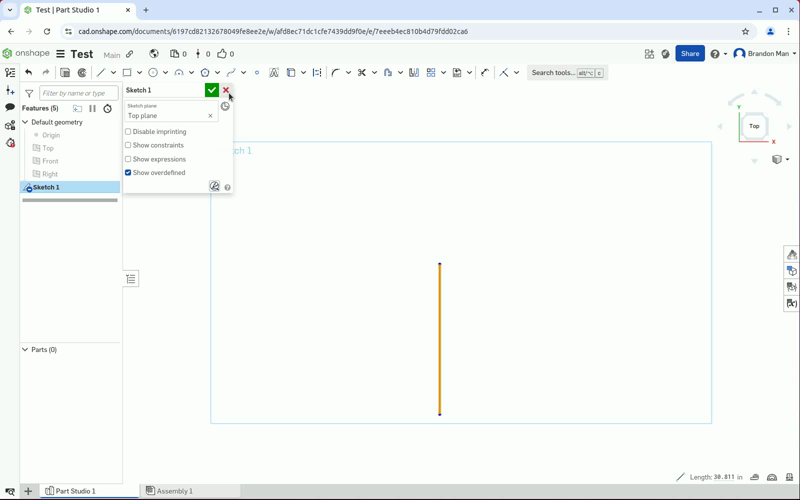
key(shift+h)
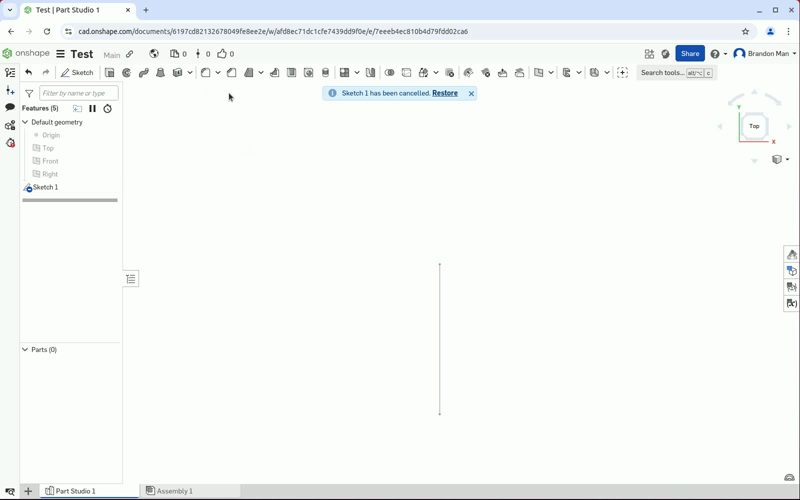
key(shift+s)
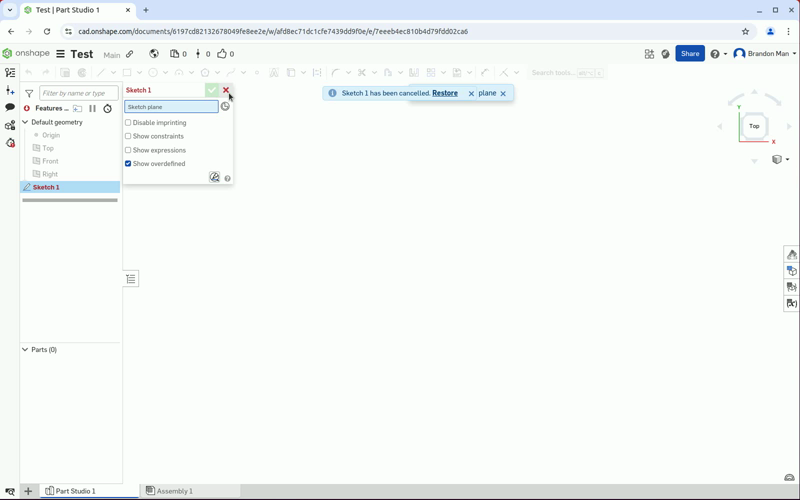
mouse_move(73, 150)
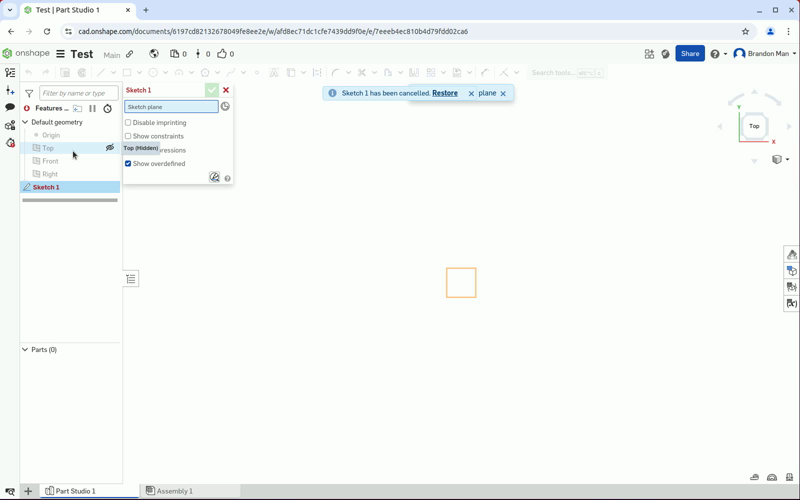
click(73, 150)
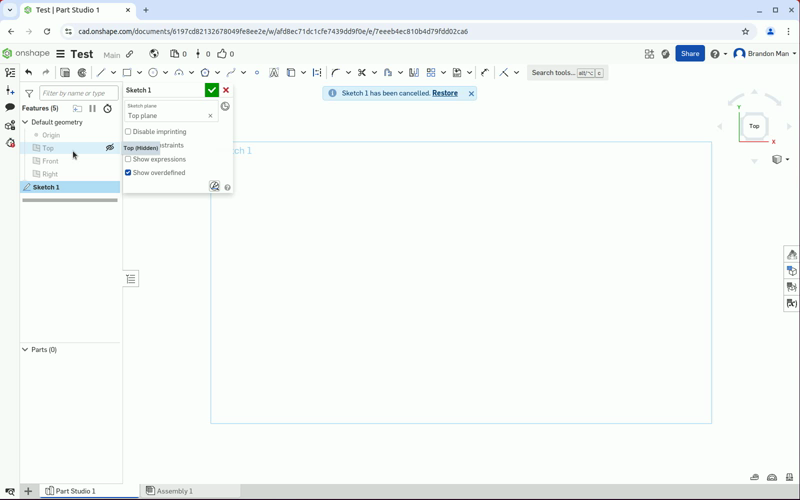
mouse_move(73, 352)
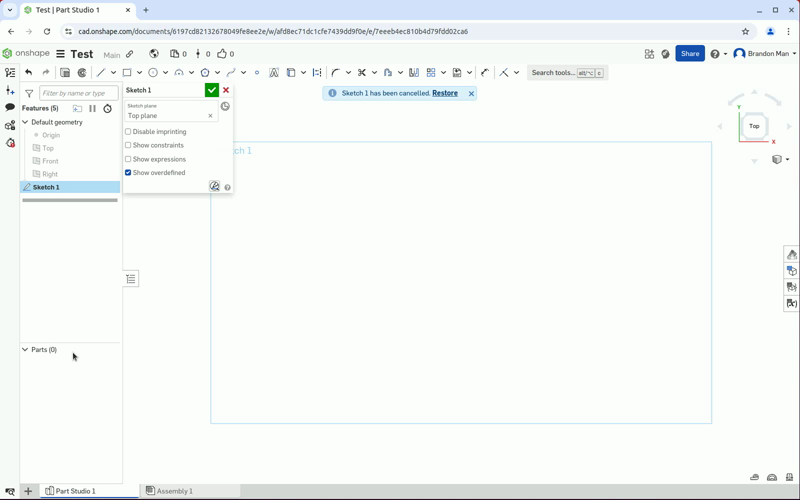
key(y)
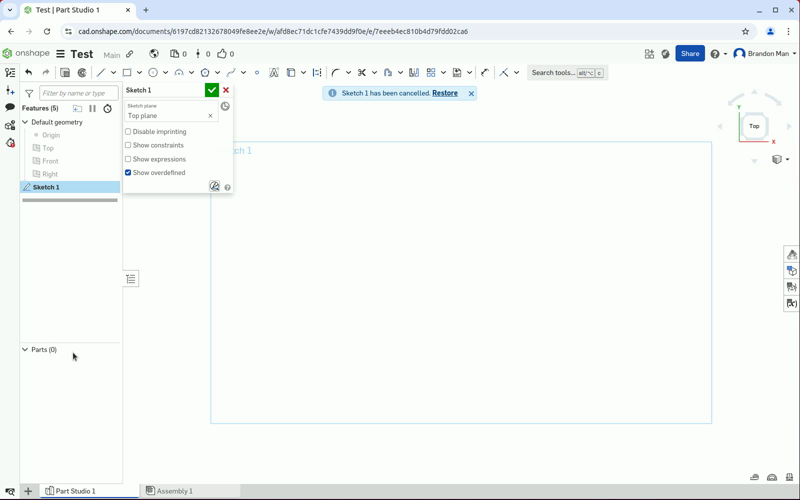
key(c)
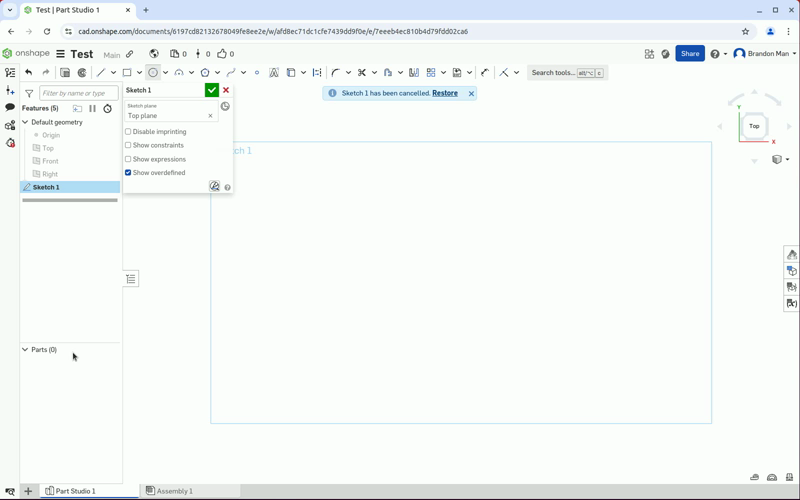
key_down(shift)
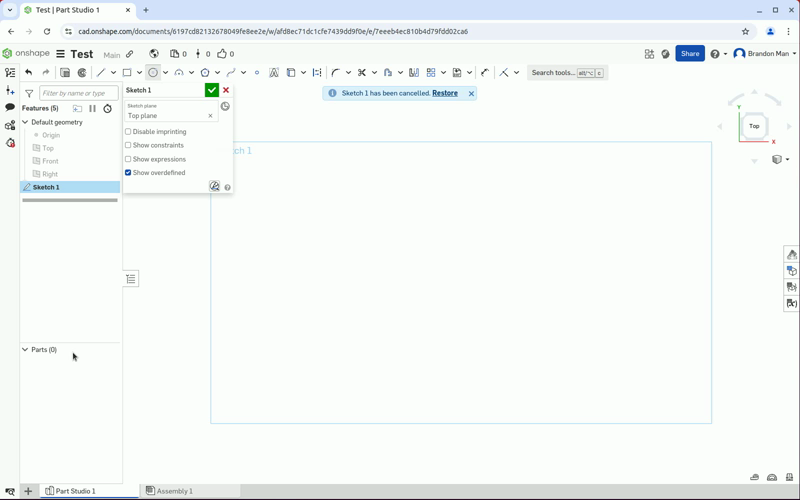
mouse_move(461, 282)
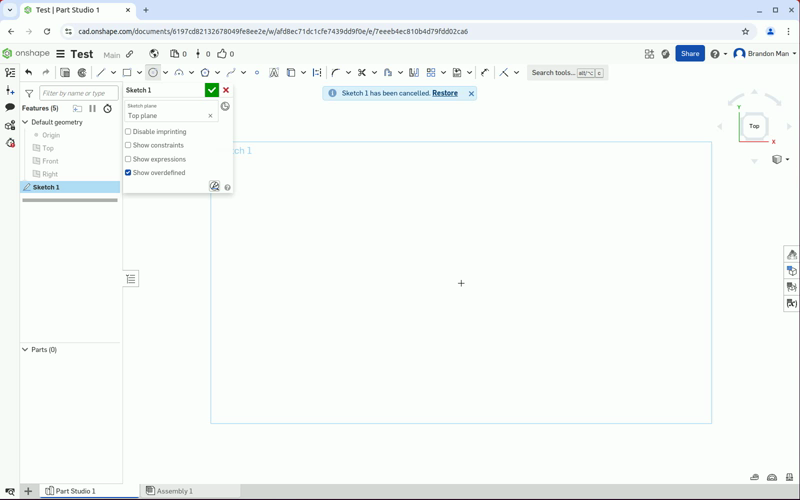
click(461, 282)
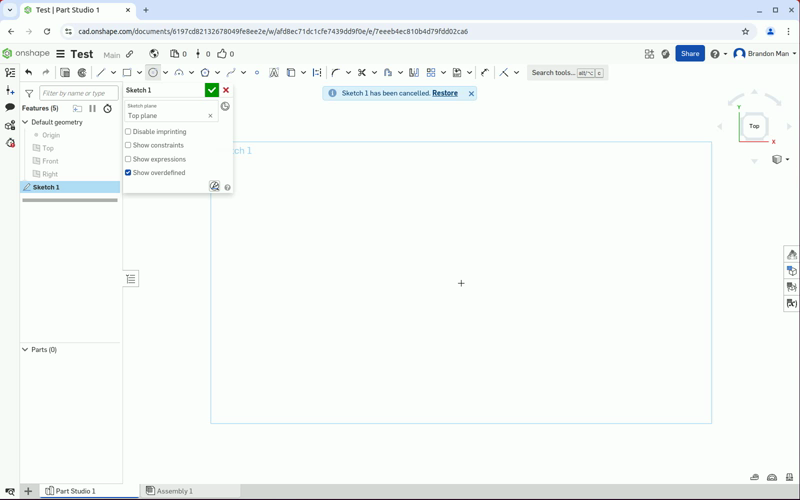
key_up(shift)
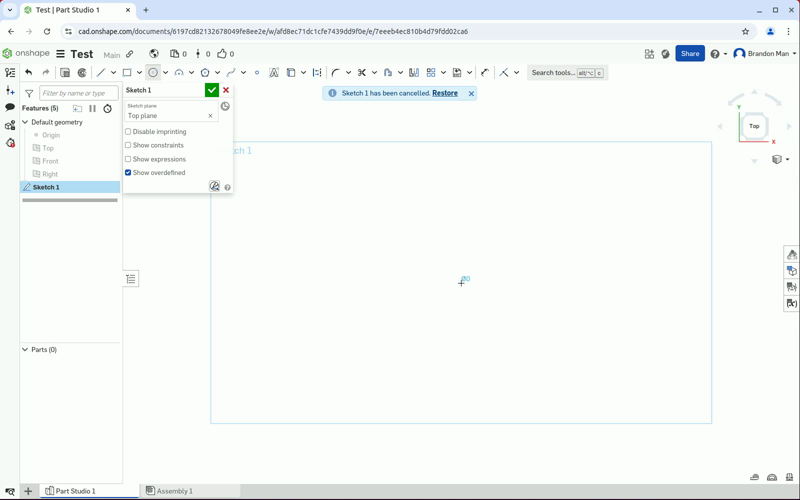
mouse_move(574, 282)
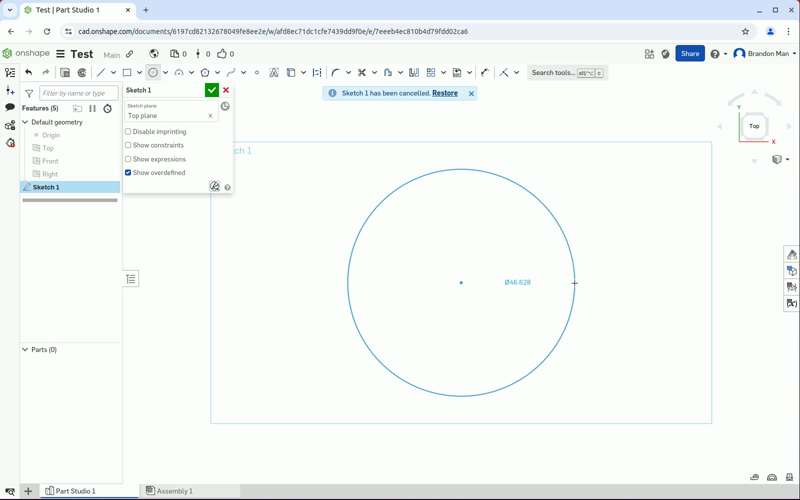
click(574, 282)
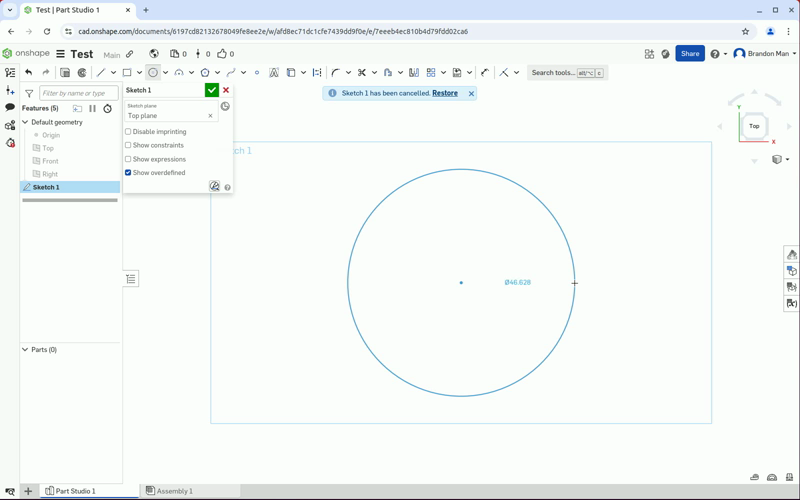
key(esc)
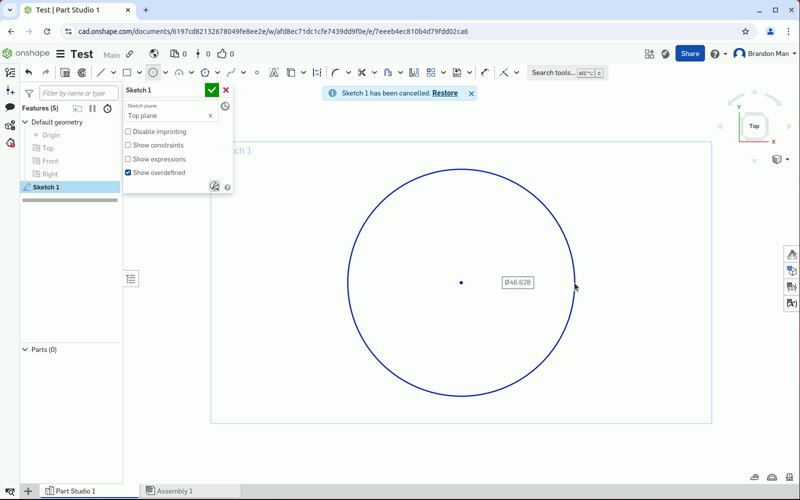
mouse_move(453, 261)
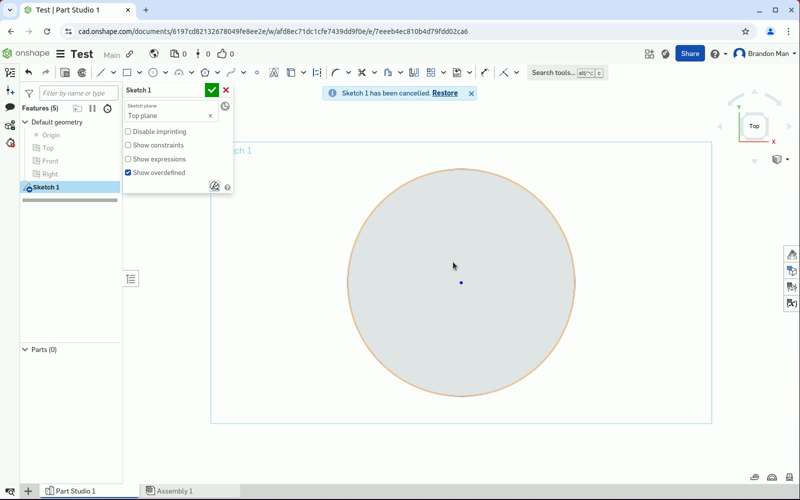
click(453, 261)
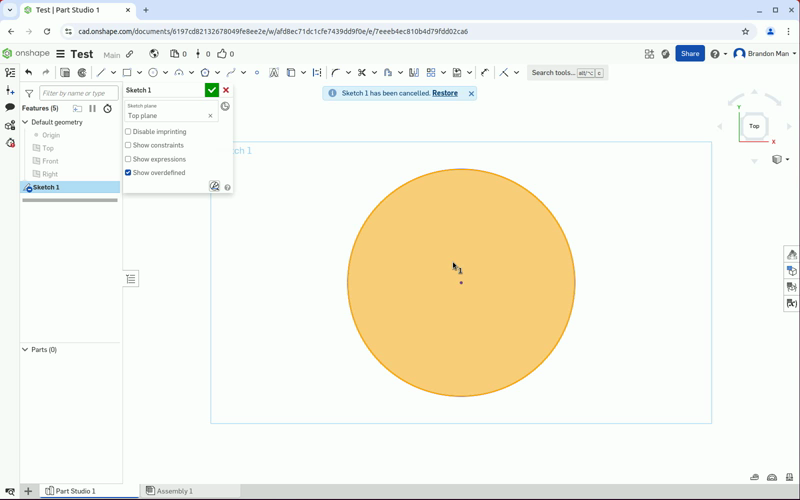
mouse_move(73, 352)
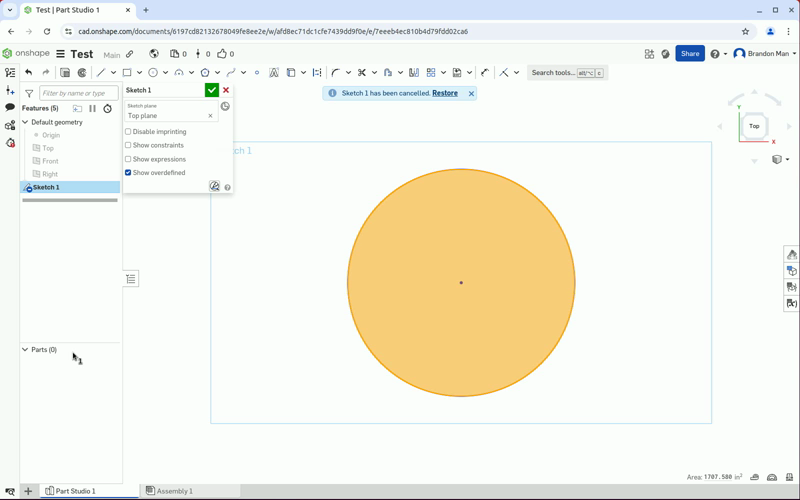
key(shift+y)
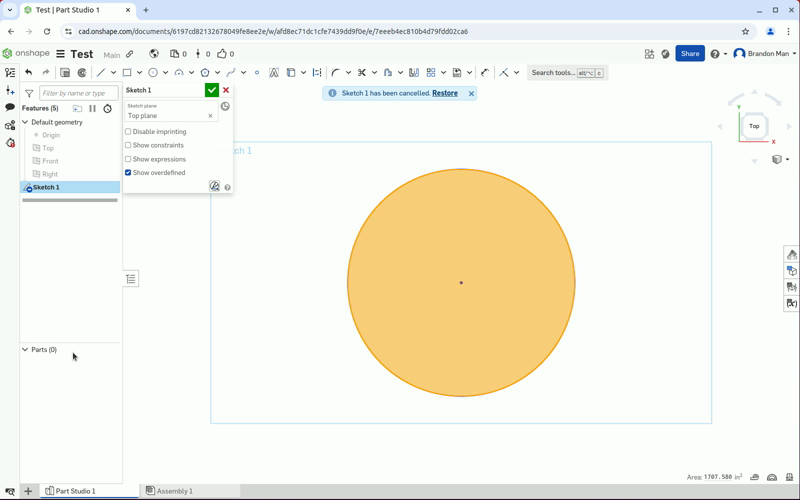
key(shift+e)
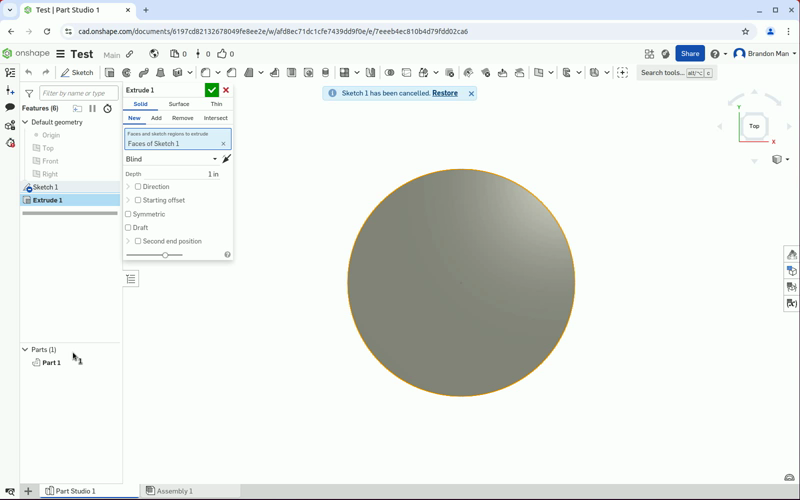
mouse_move(143, 106)
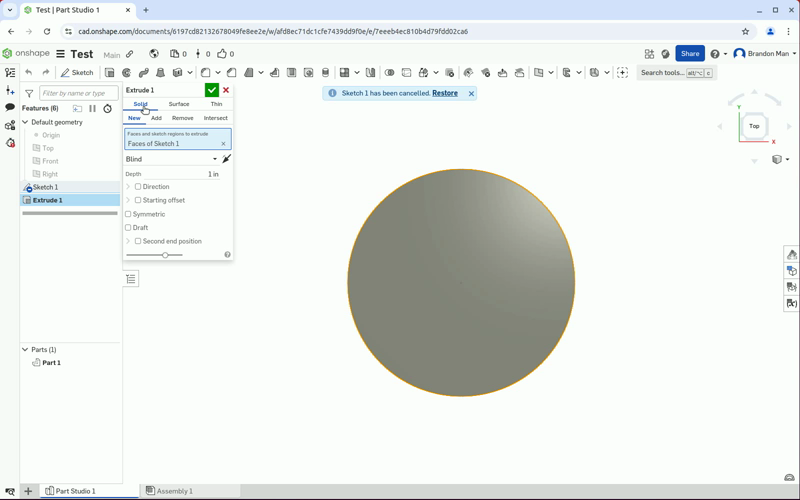
click(143, 106)
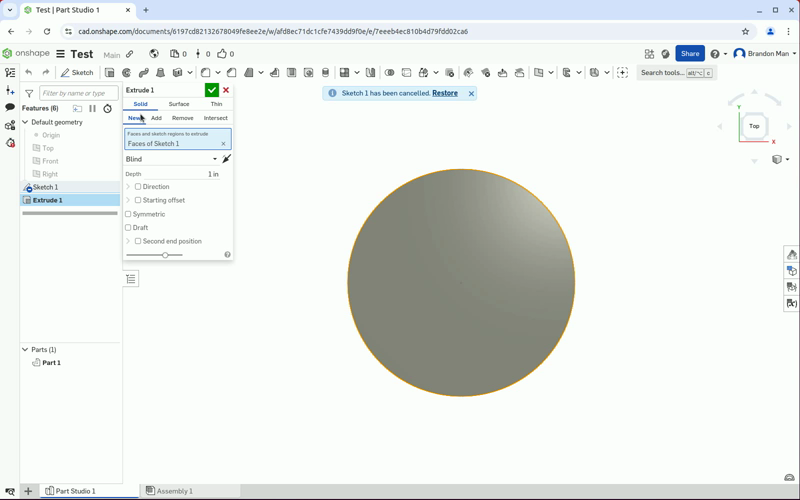
mouse_move(137, 120)
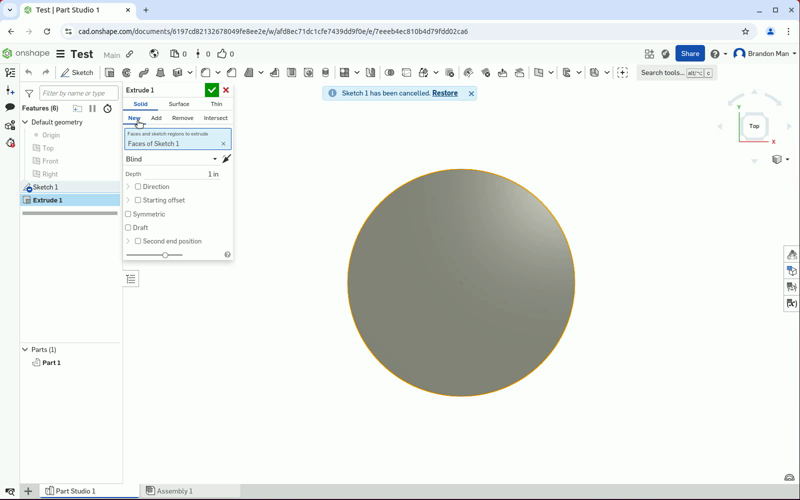
click(137, 120)
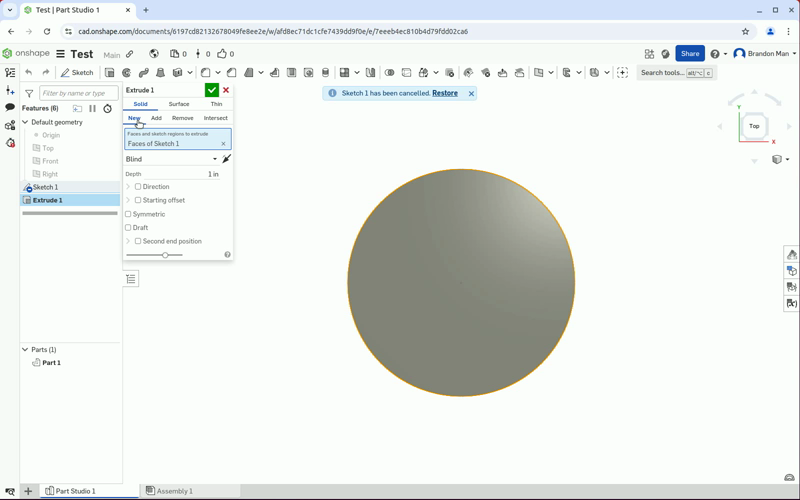
key(tab, 4)
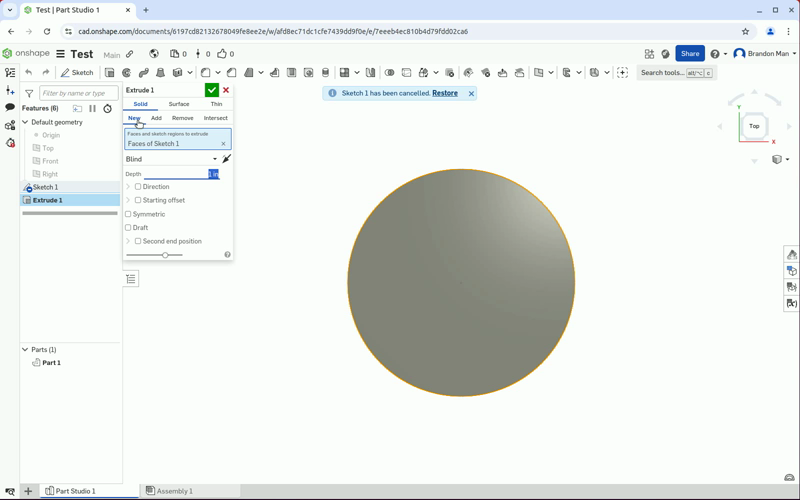
text(11.554)
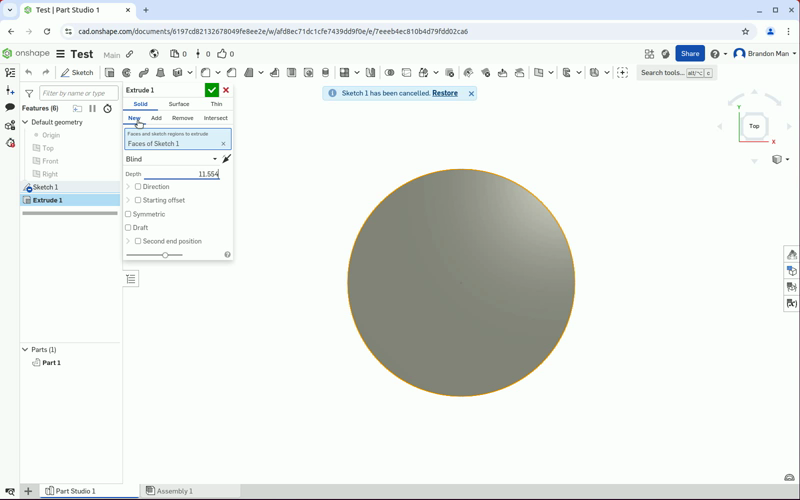
key(enter)
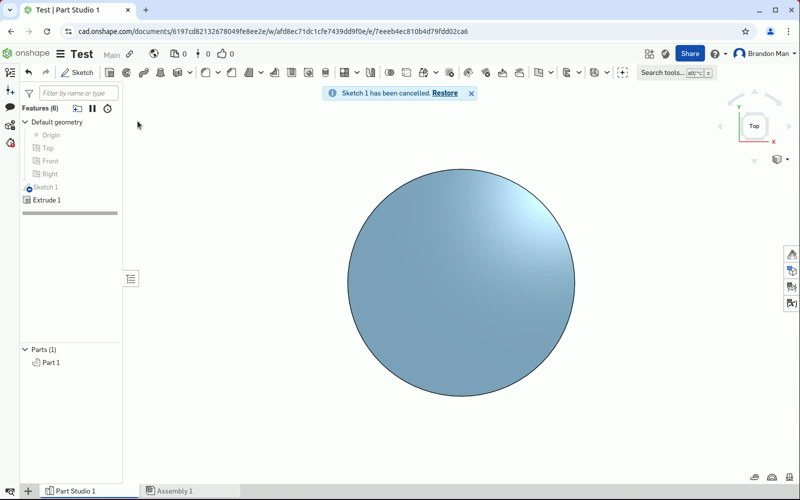
key(shift+h)
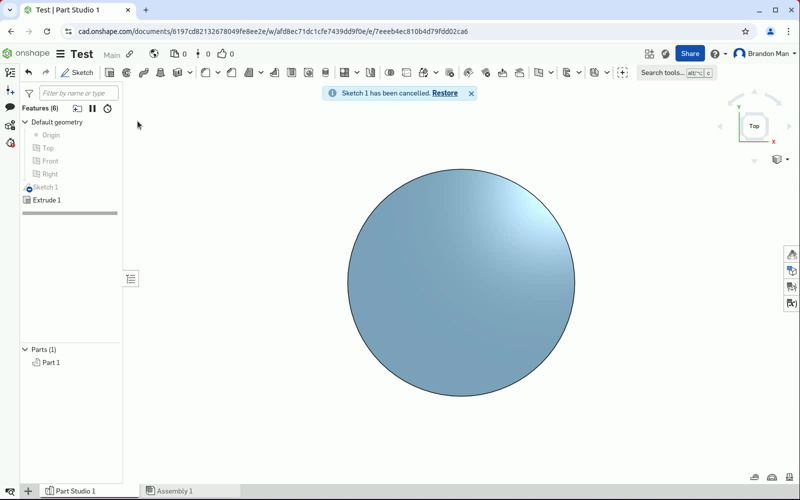
key(shift+h)
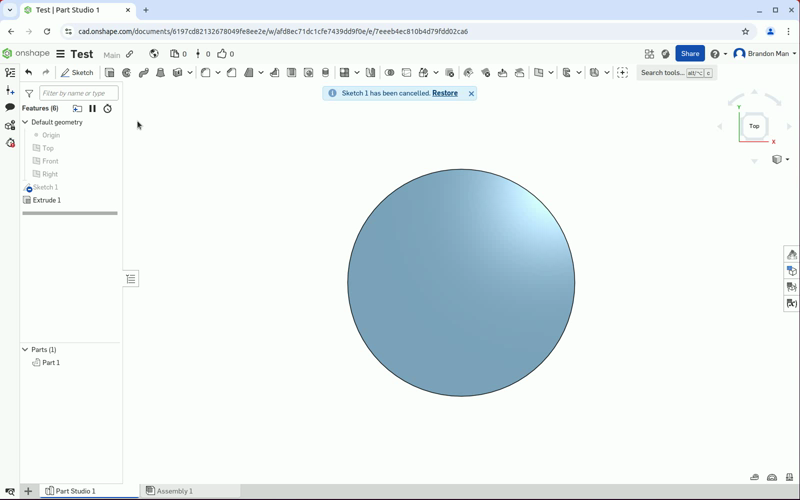
mouse_move(73, 189)
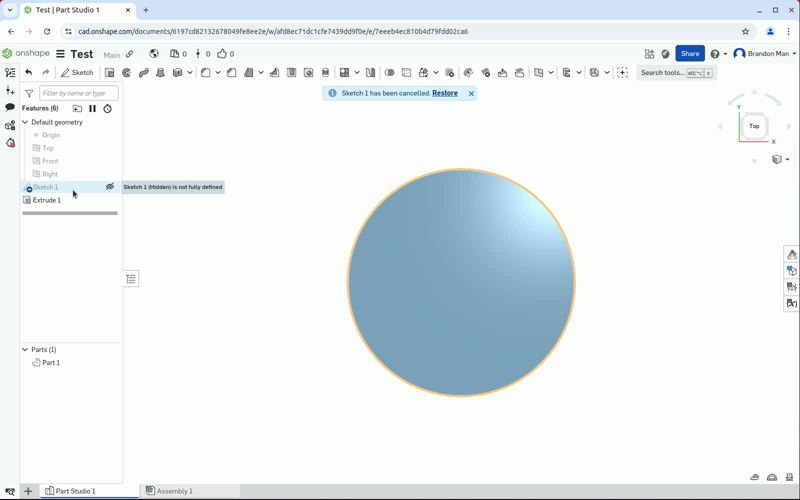
click(73, 189)
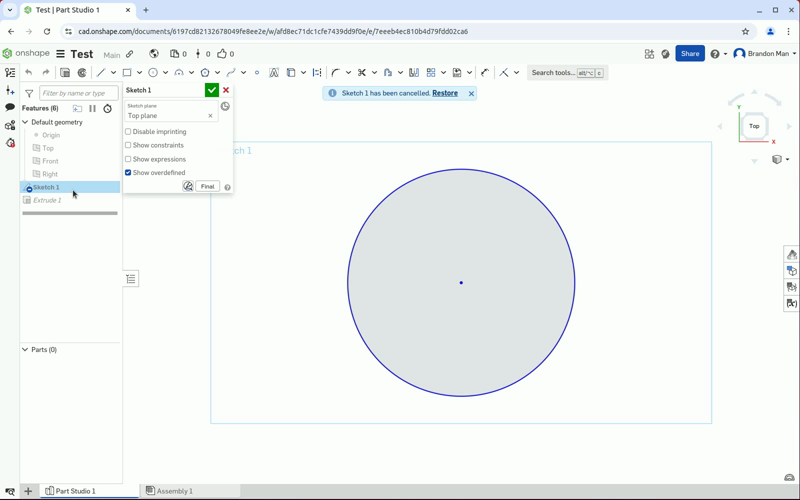
mouse_move(229, 92)
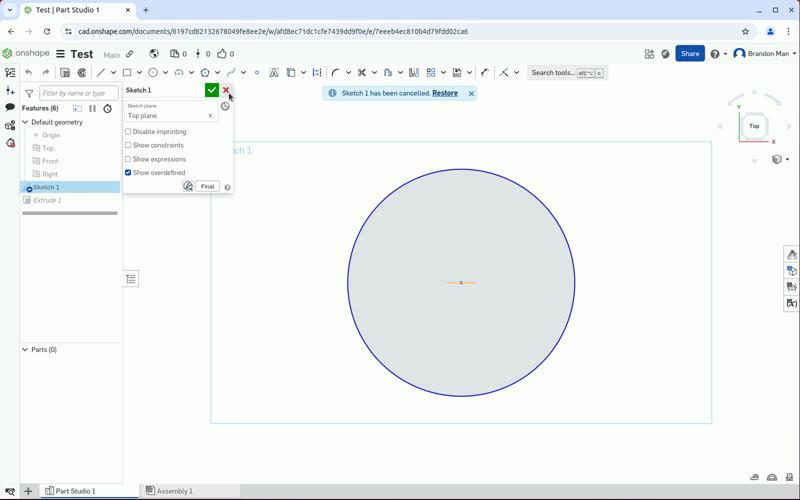
click(229, 92)
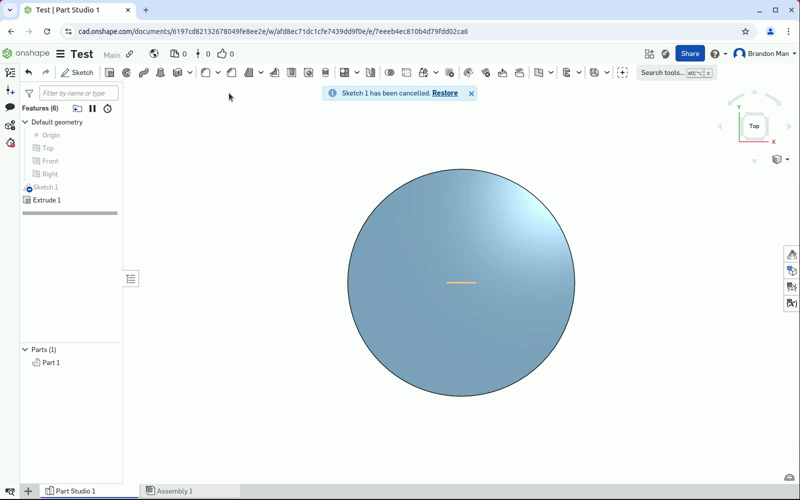
mouse_move(541, 75)
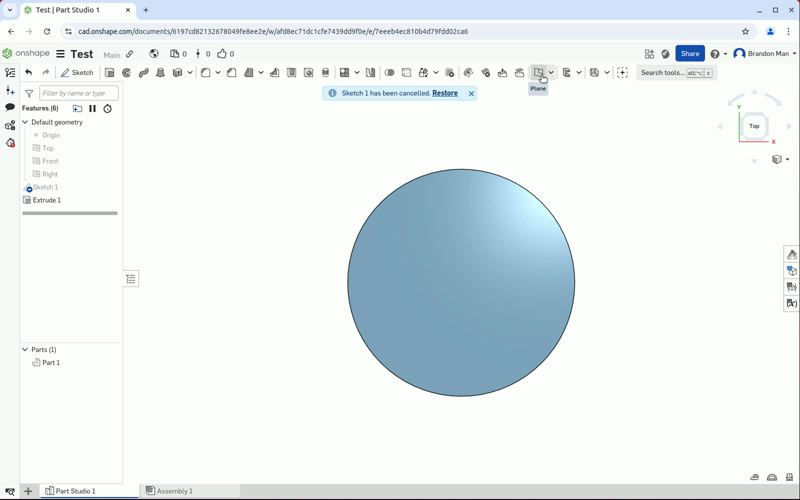
click(541, 75)
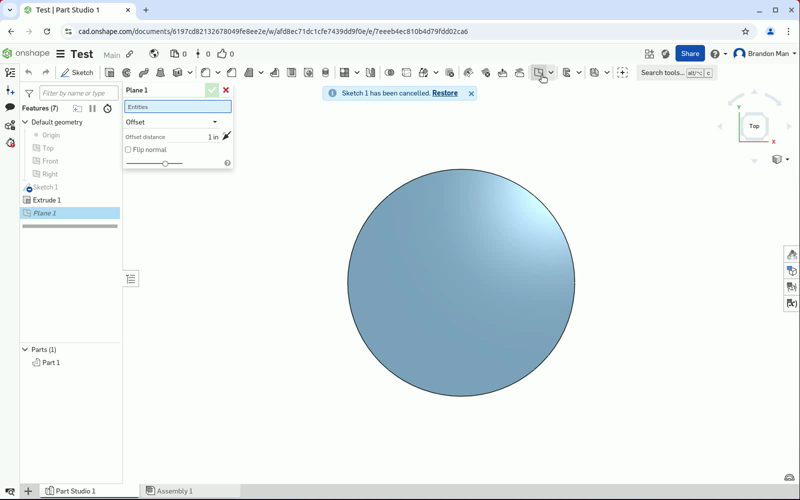
mouse_move(73, 150)
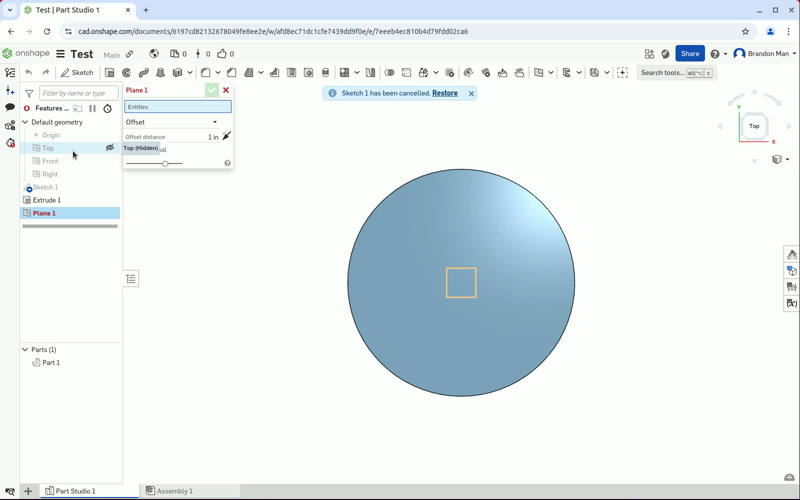
click(73, 150)
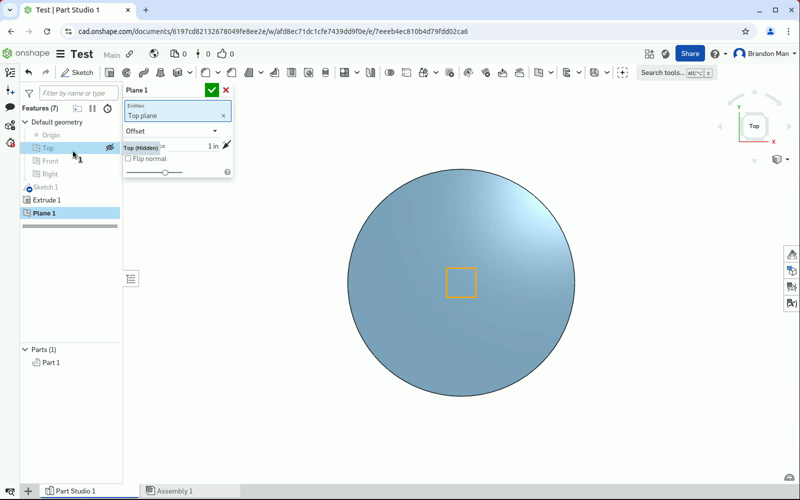
key(tab, 2)
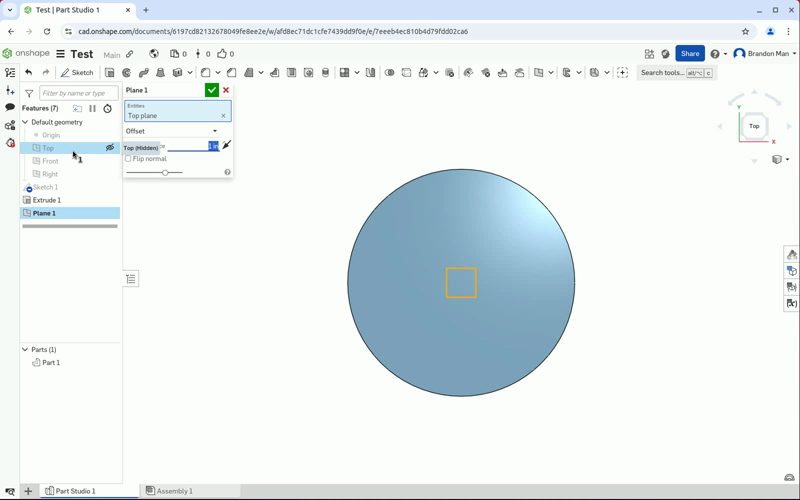
text(11.554)
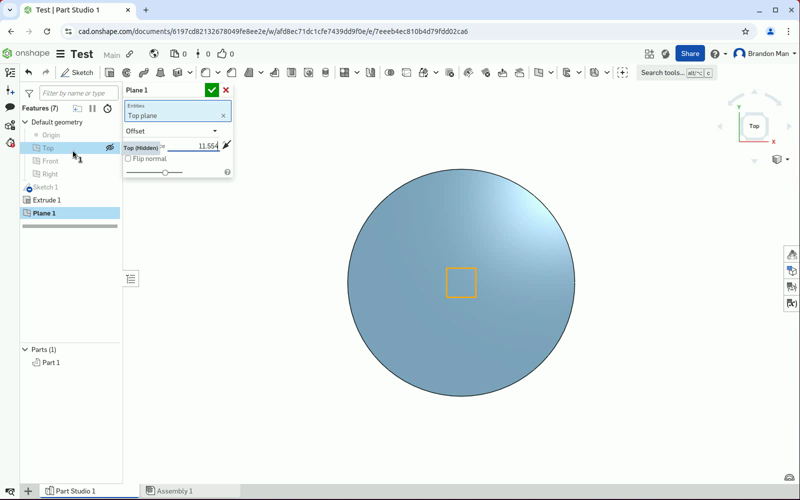
key(enter, 2)
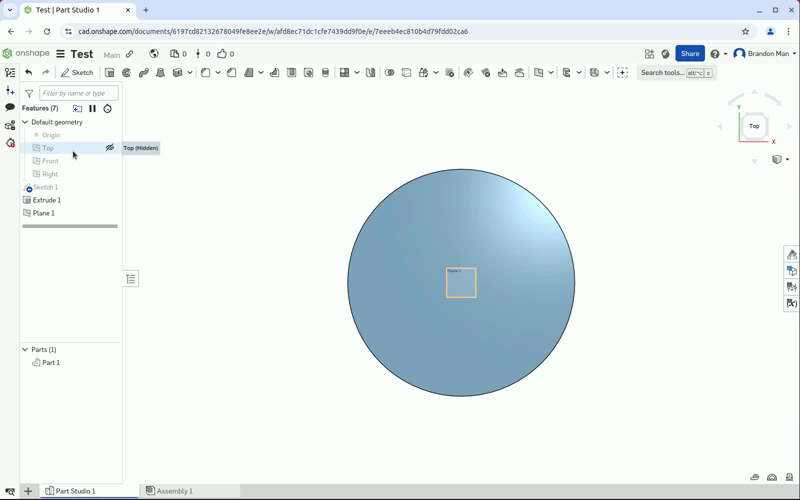
key(shift+s)
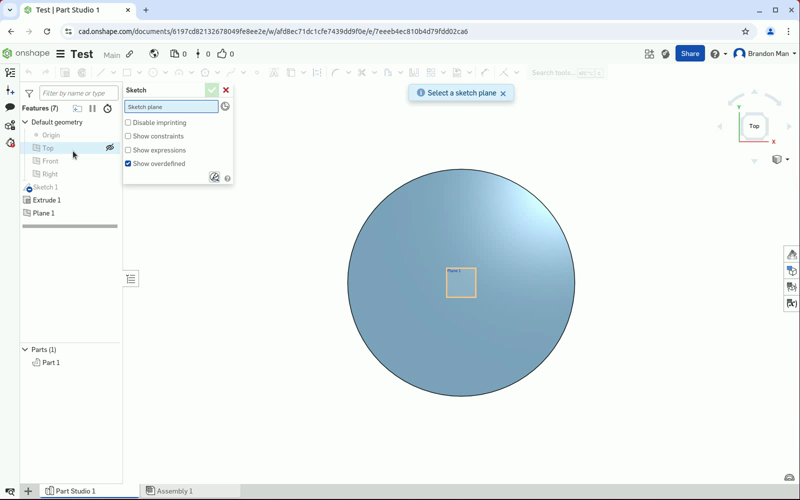
mouse_move(73, 215)
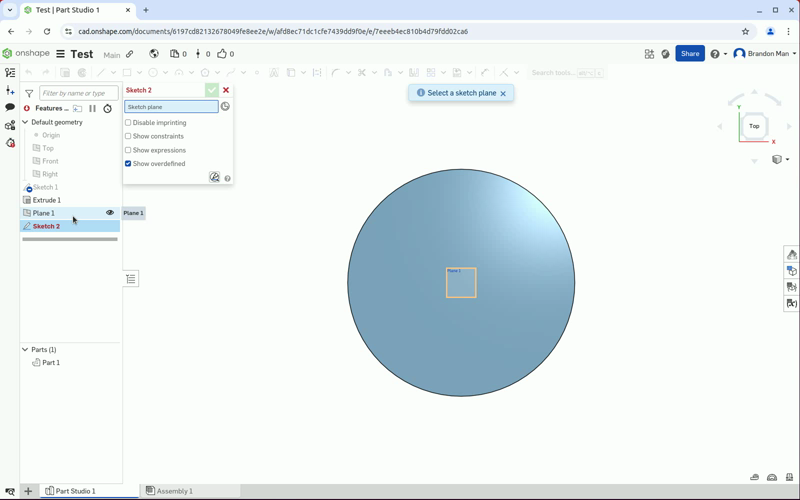
click(73, 215)
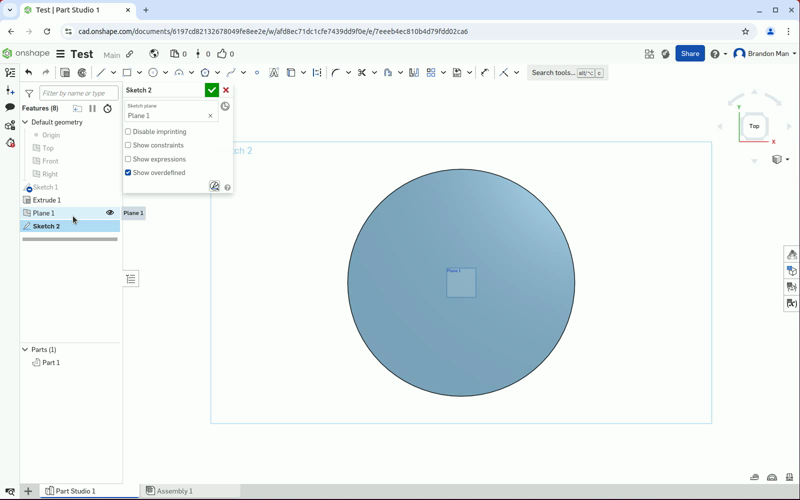
mouse_move(73, 352)
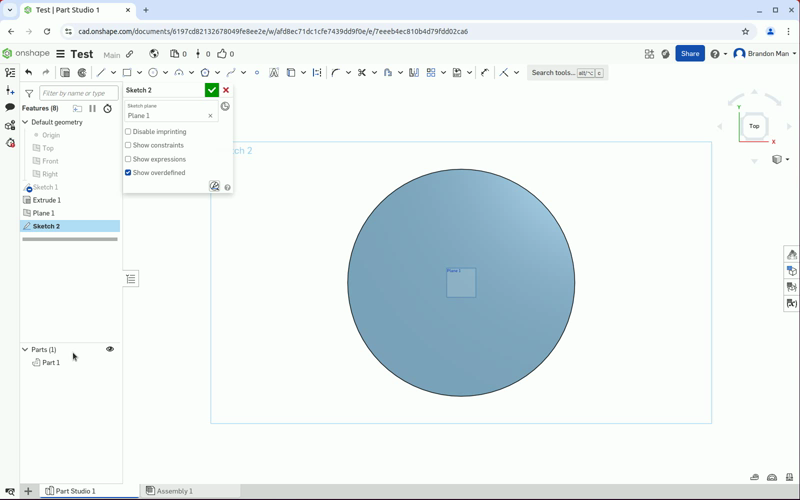
key(y)
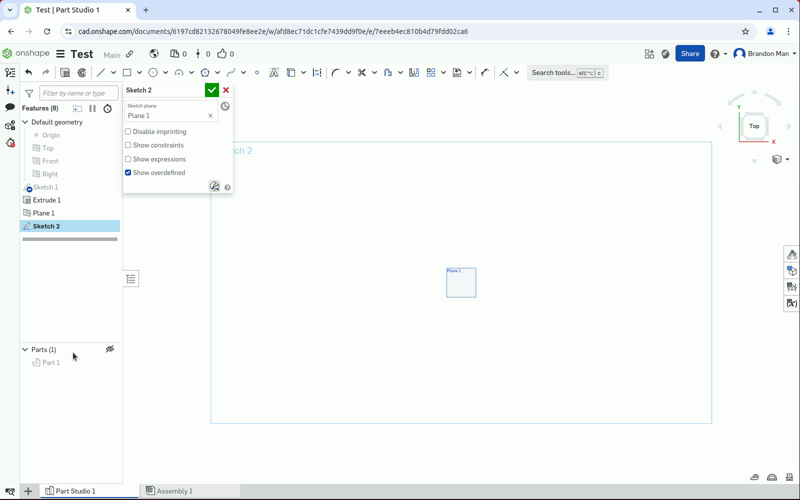
key(c)
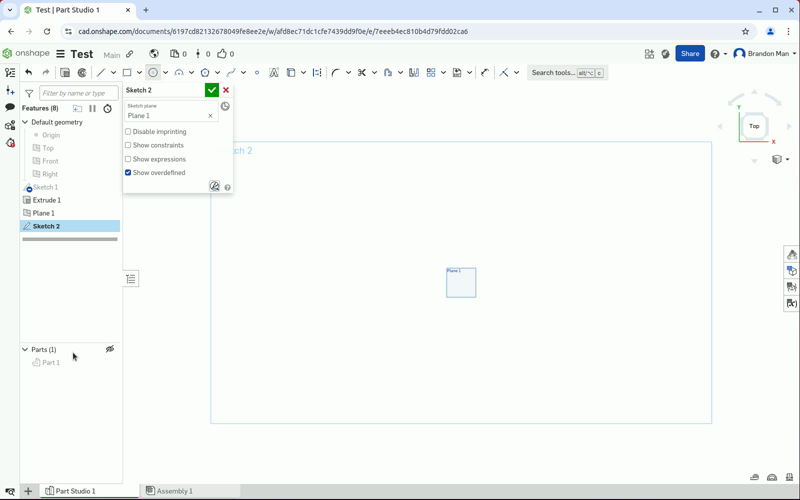
key_down(shift)
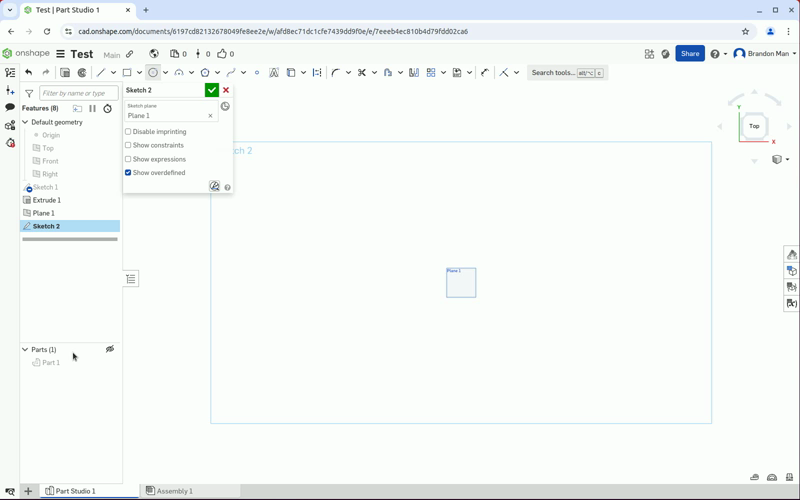
mouse_move(461, 282)
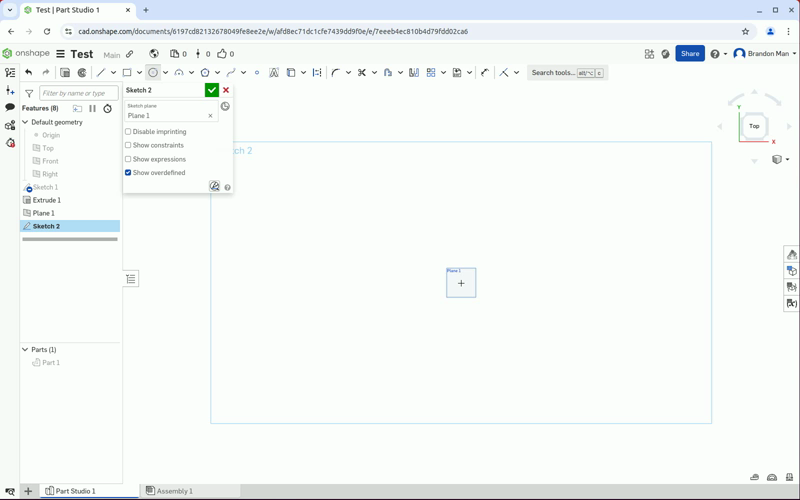
click(461, 282)
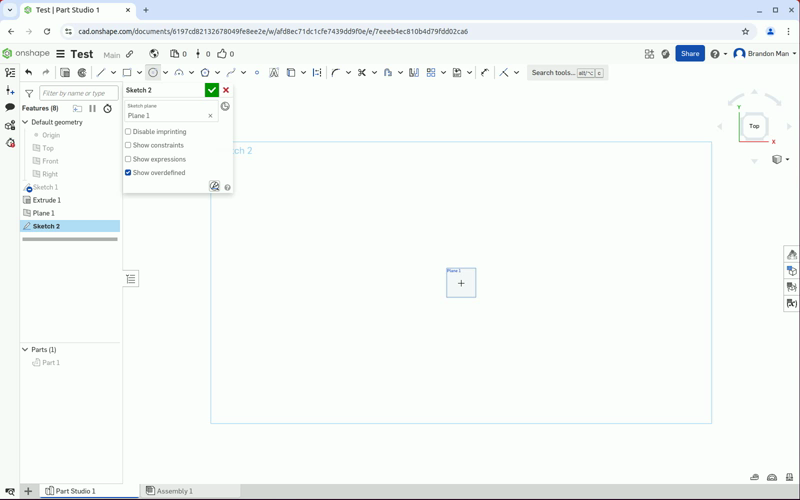
key_up(shift)
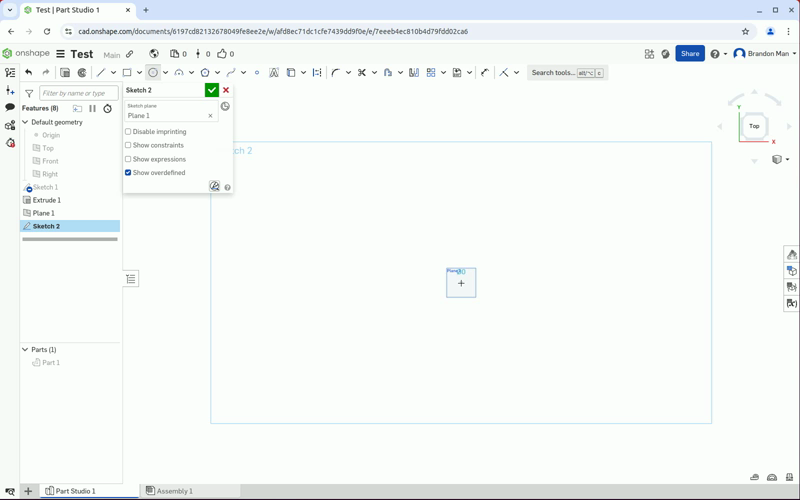
mouse_move(518, 282)
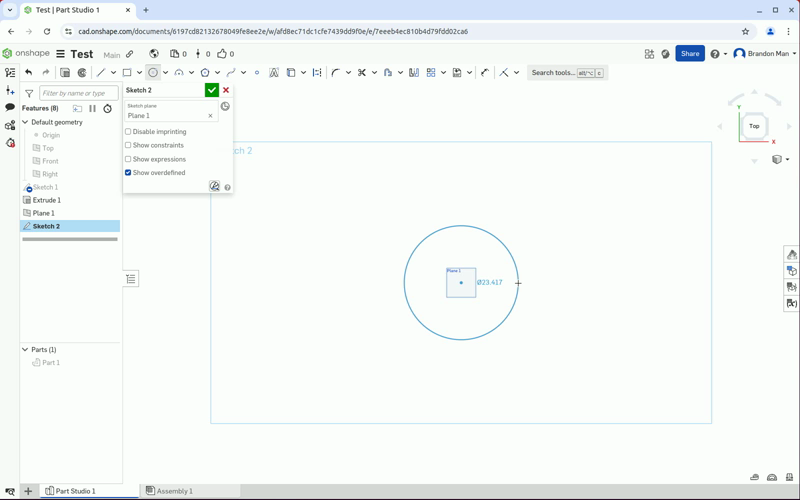
click(518, 282)
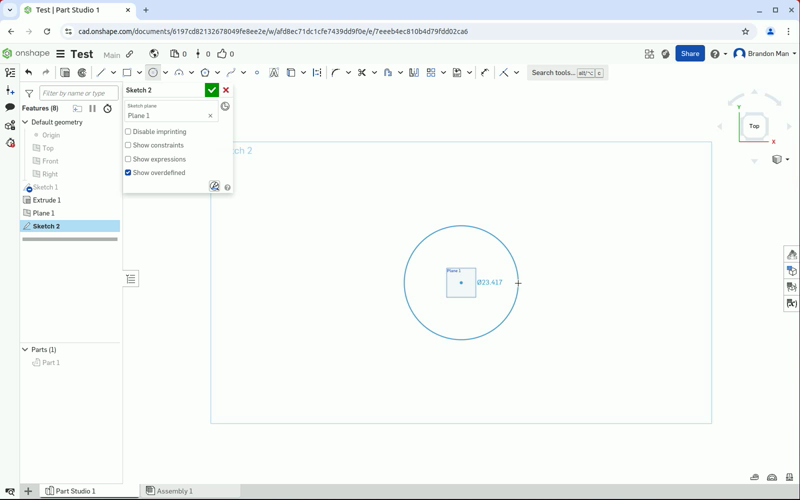
key(esc)
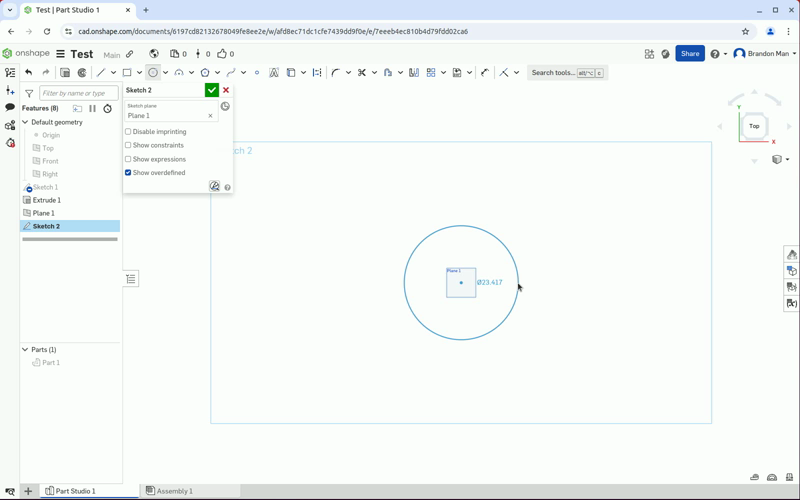
mouse_move(430, 274)
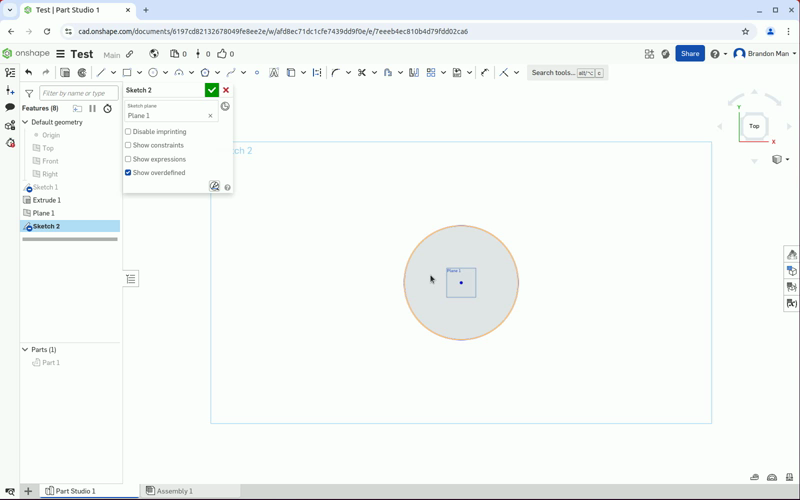
click(430, 274)
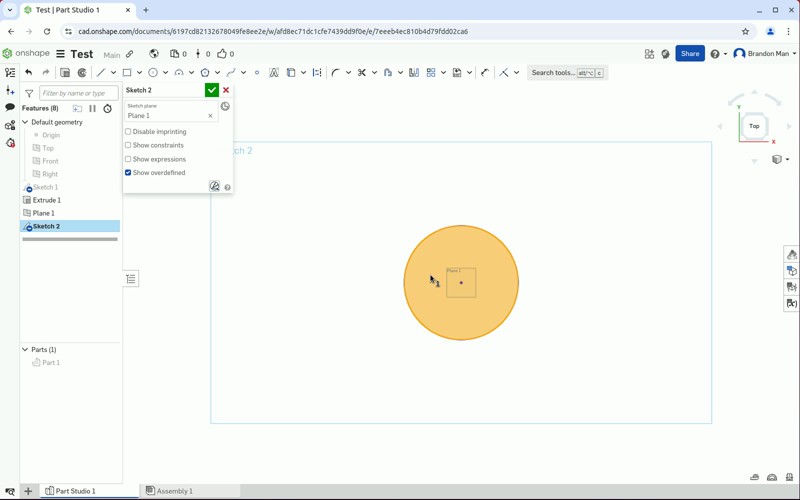
mouse_move(73, 352)
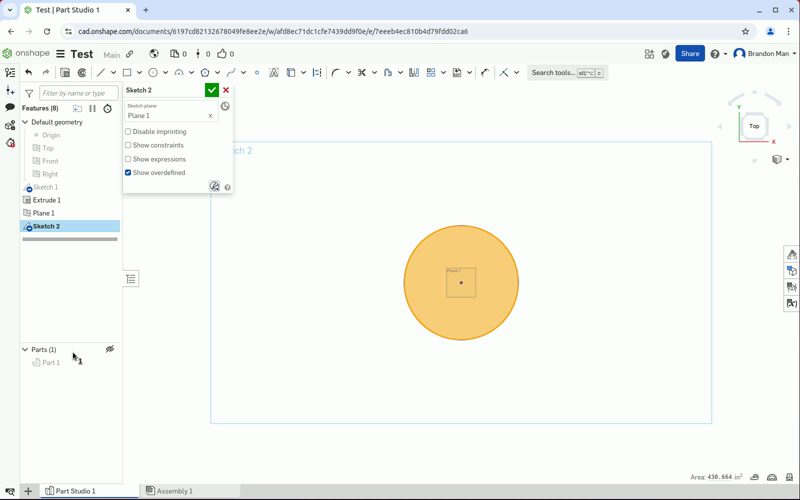
key(shift+y)
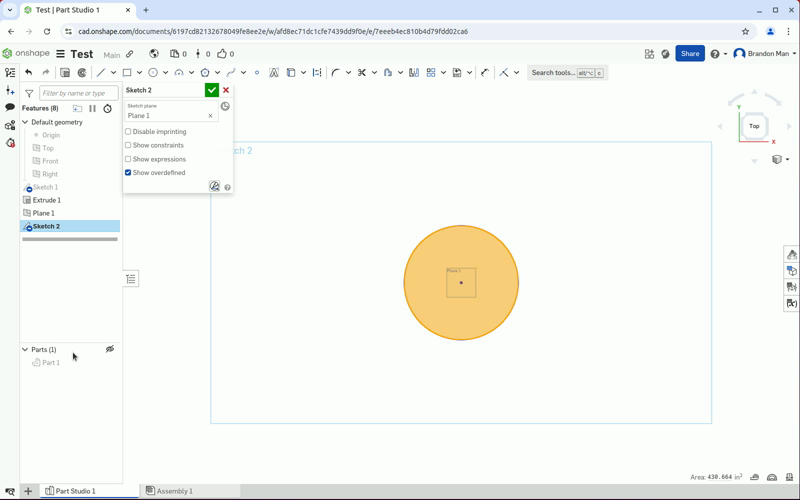
key(shift+e)
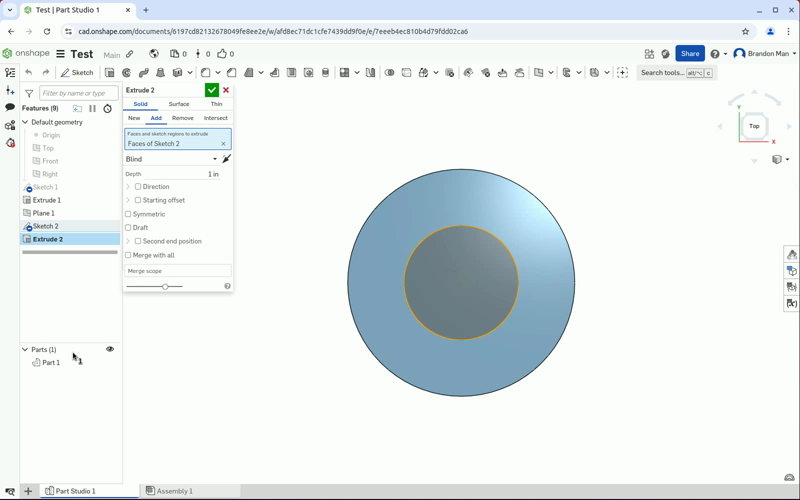
mouse_move(143, 106)
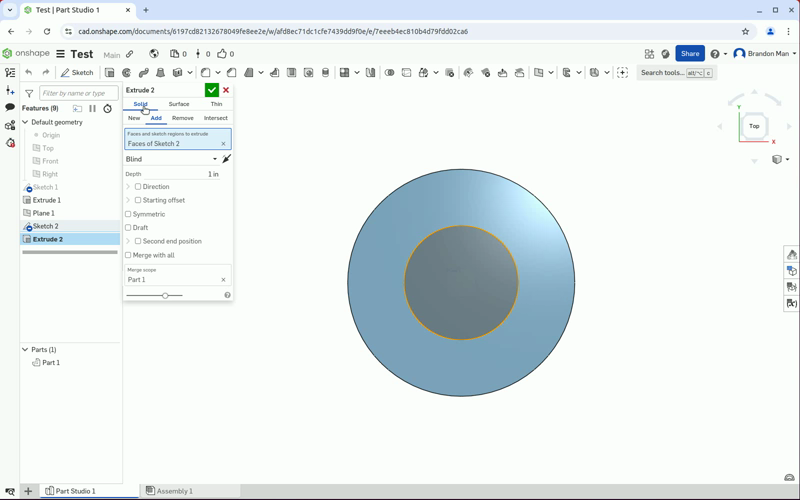
click(143, 106)
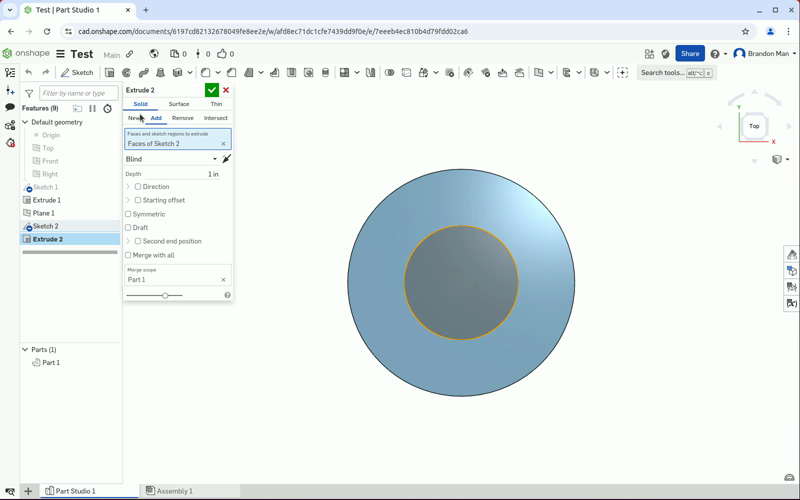
mouse_move(137, 120)
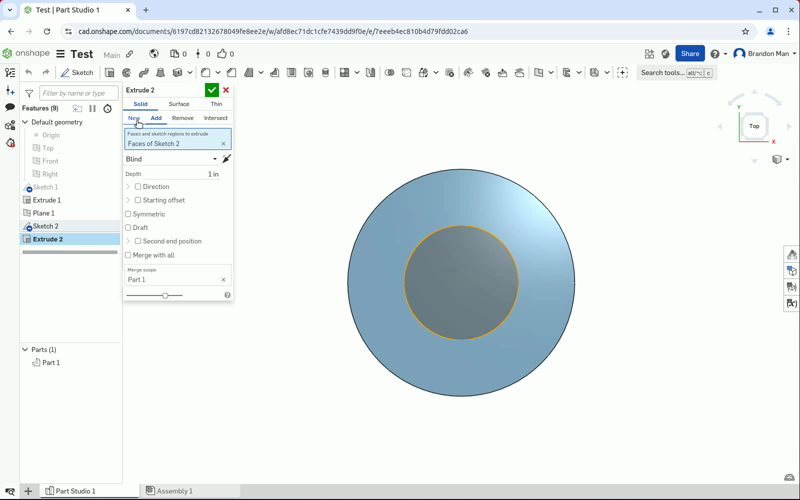
click(137, 120)
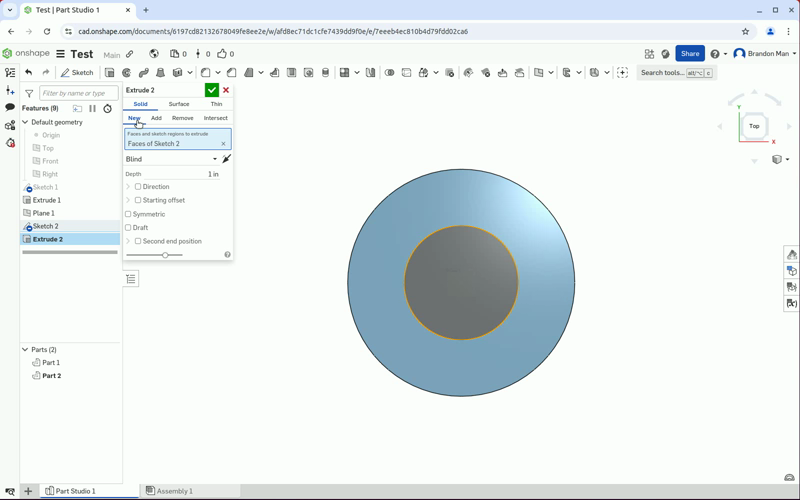
key(tab, 4)
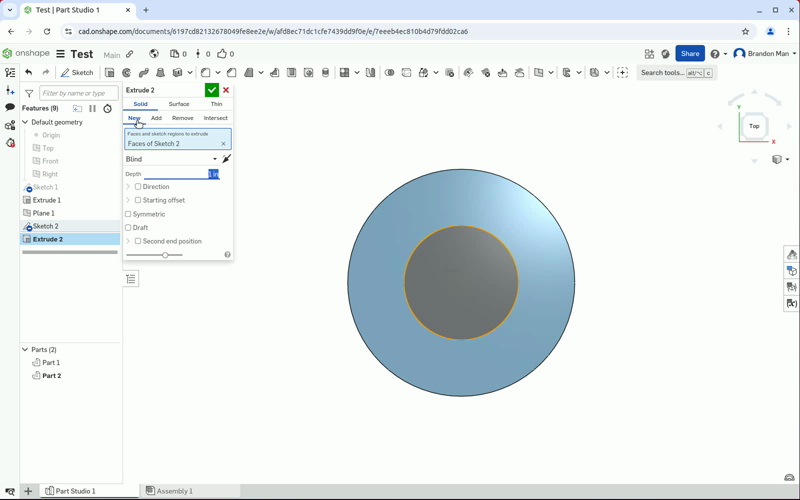
text(-27.441)
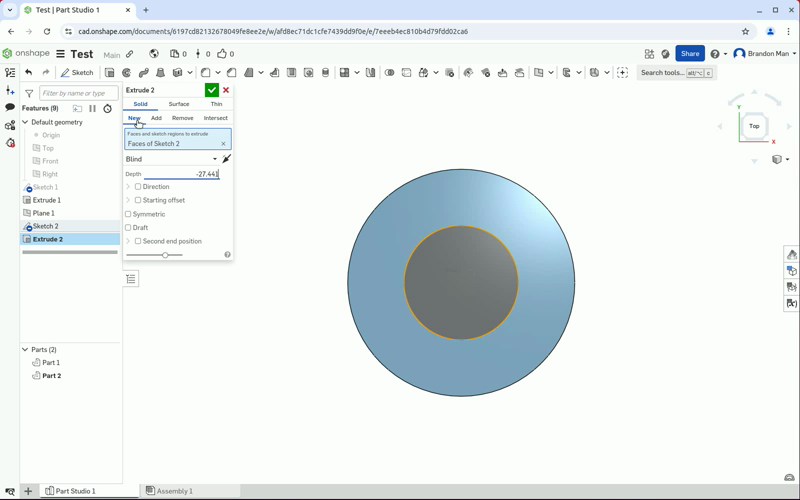
key(enter)
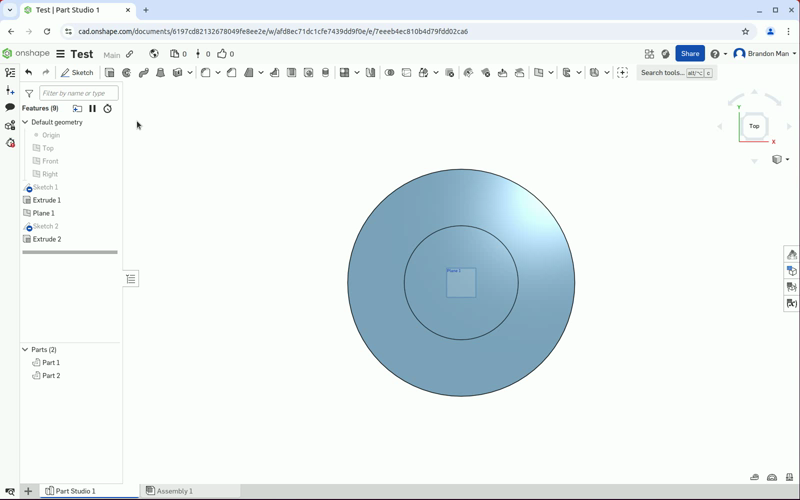
key(shift+h)
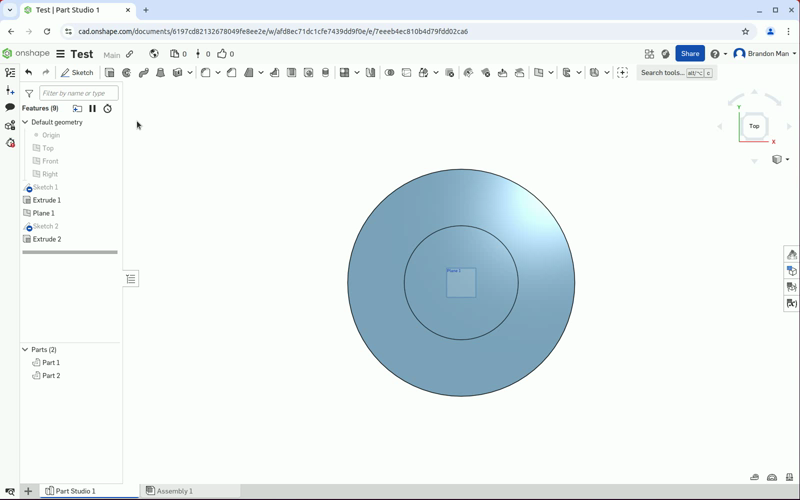
key(shift+h)
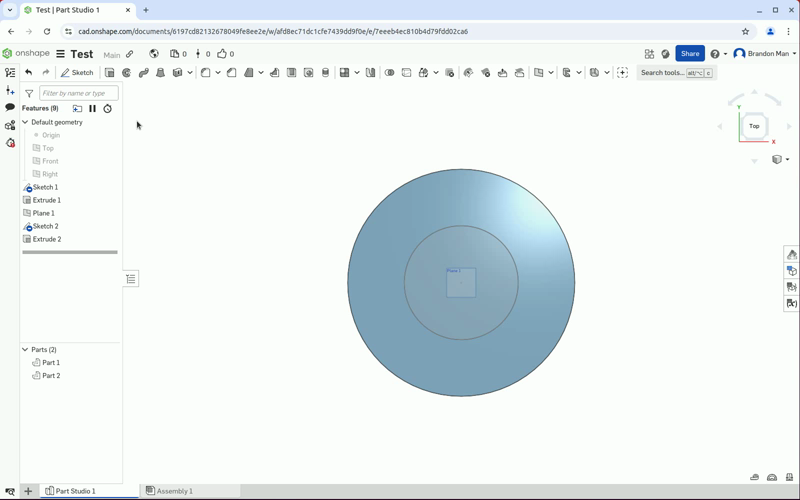
key(shift+7)
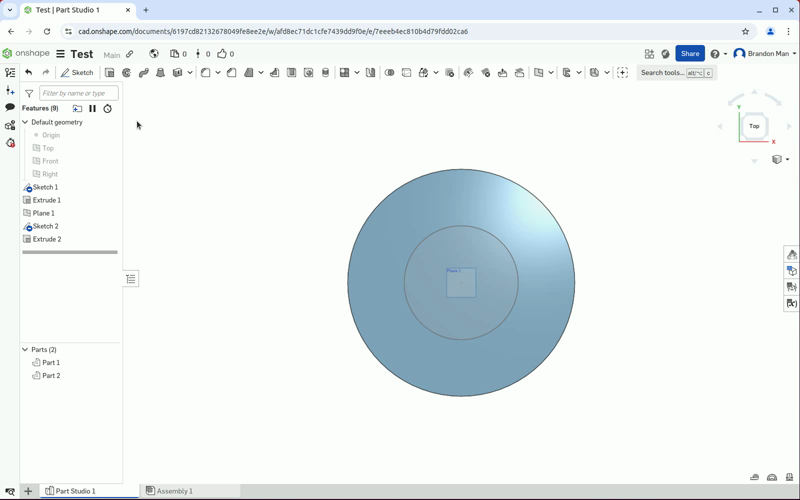
key(up, 3)
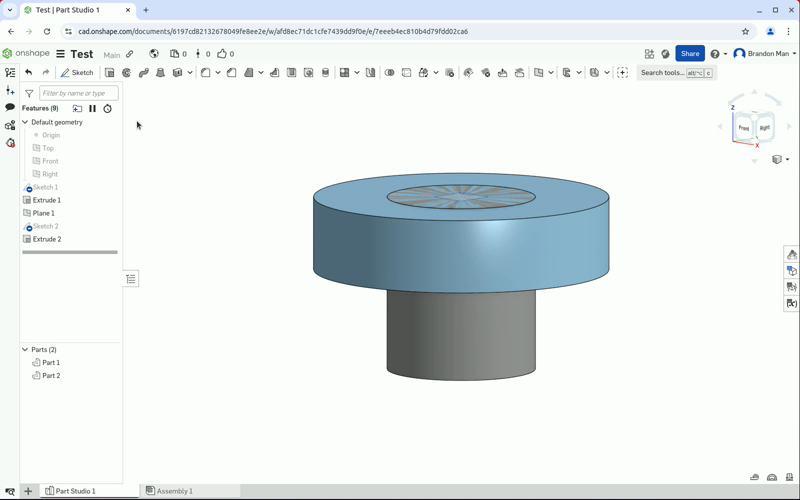
key(left, 3)
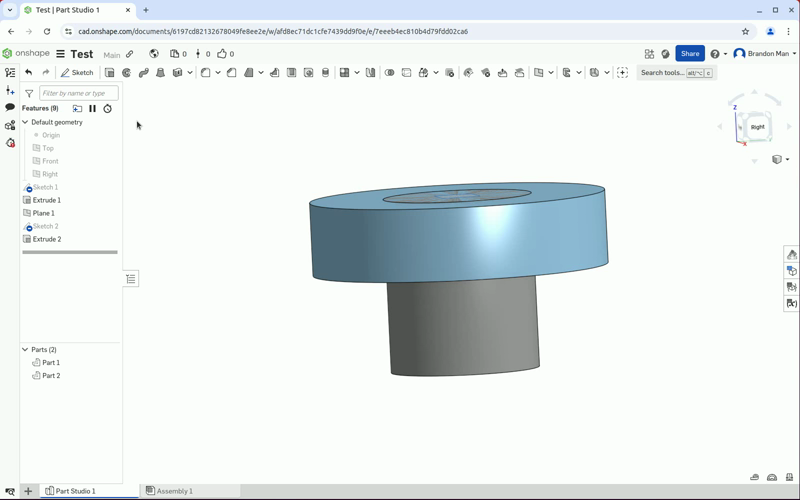
key(right, 3)
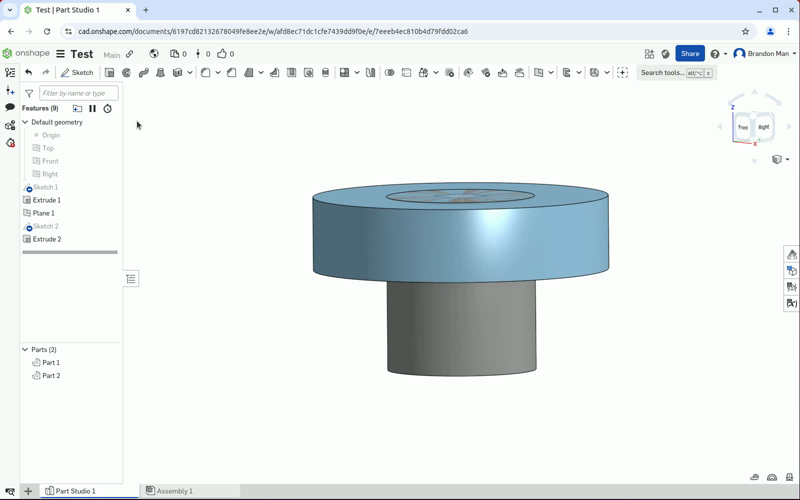
key(down, 3)
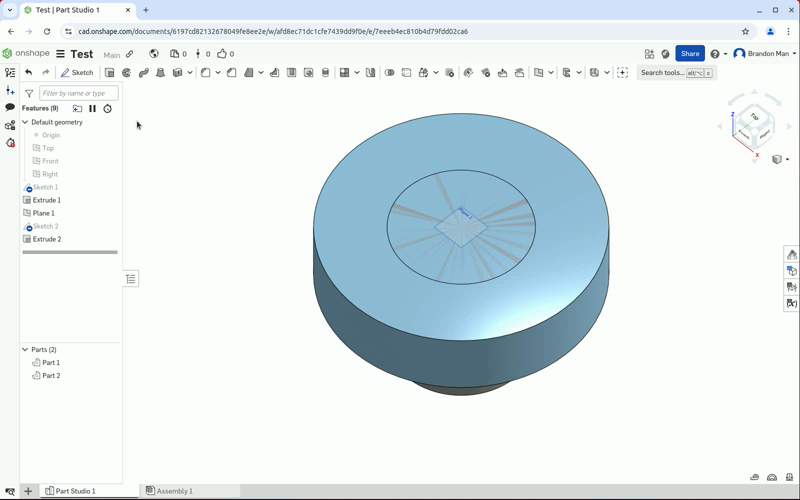
mouse_move(73, 189)
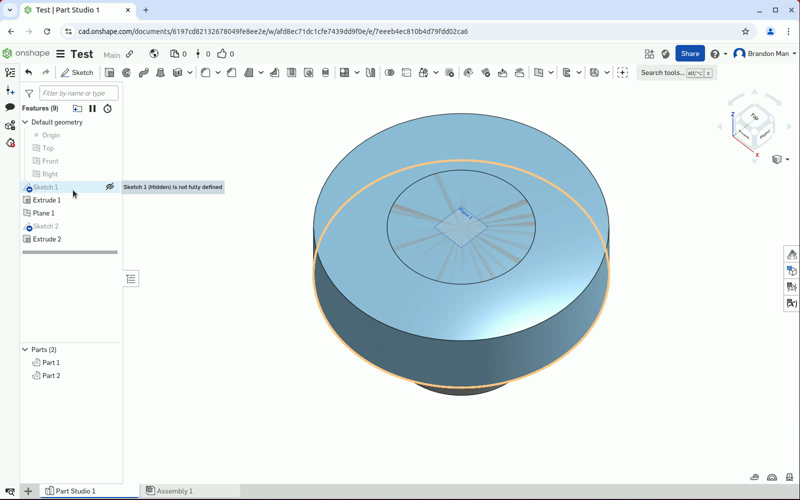
click(73, 189)